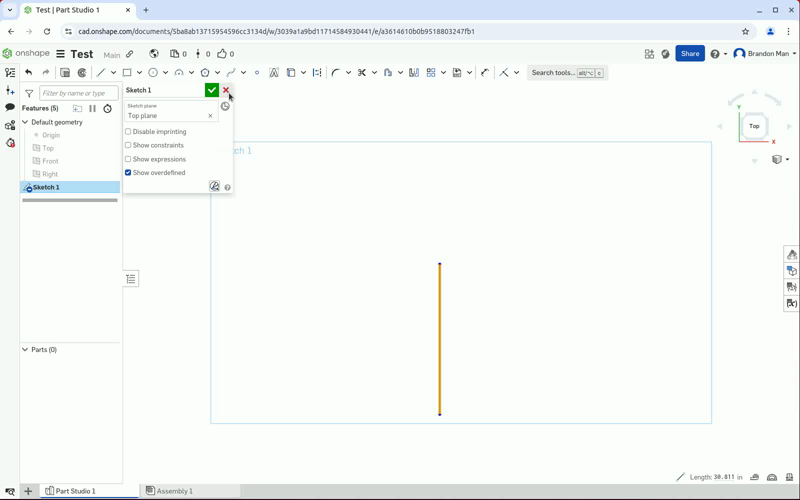
key(shift+h)
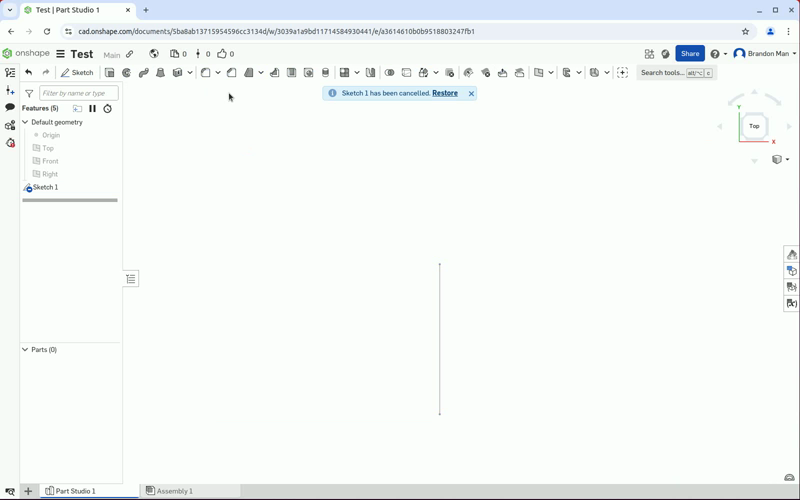
key(shift+s)
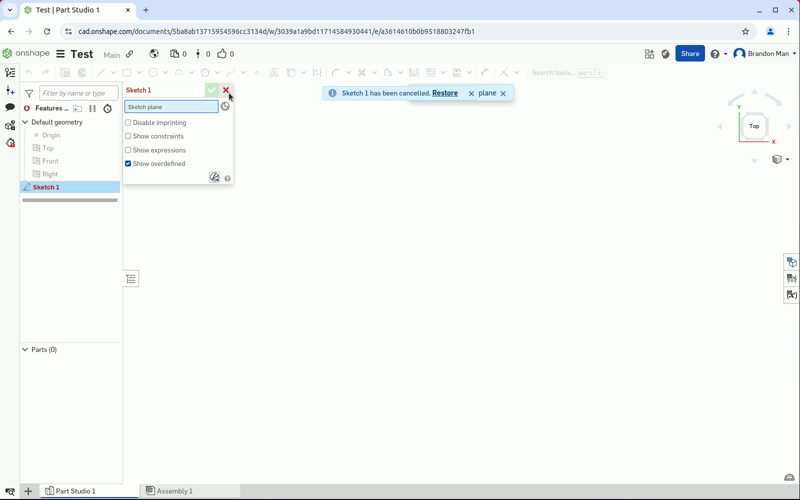
mouse_move(73, 150)
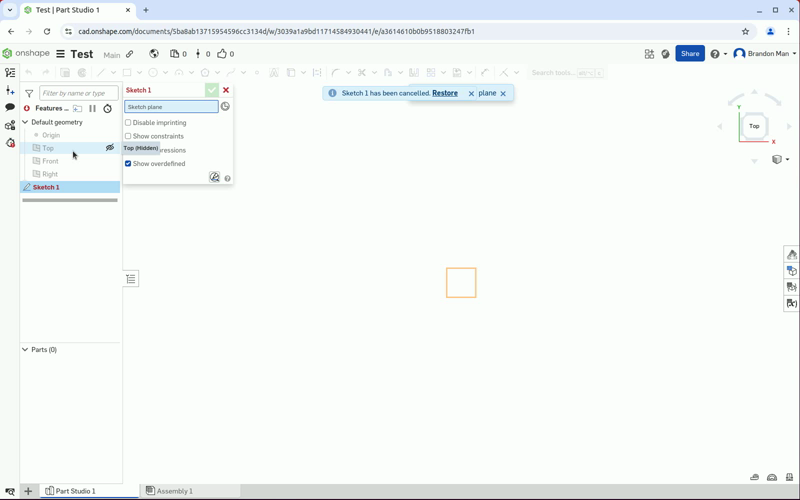
click(73, 150)
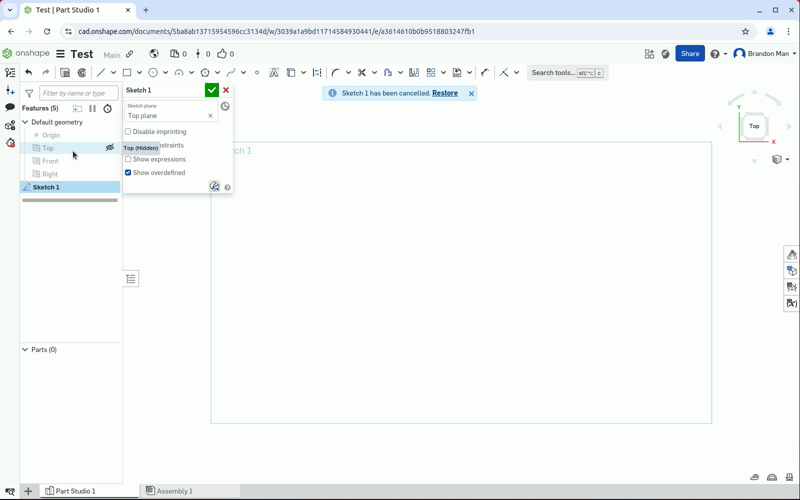
mouse_move(73, 352)
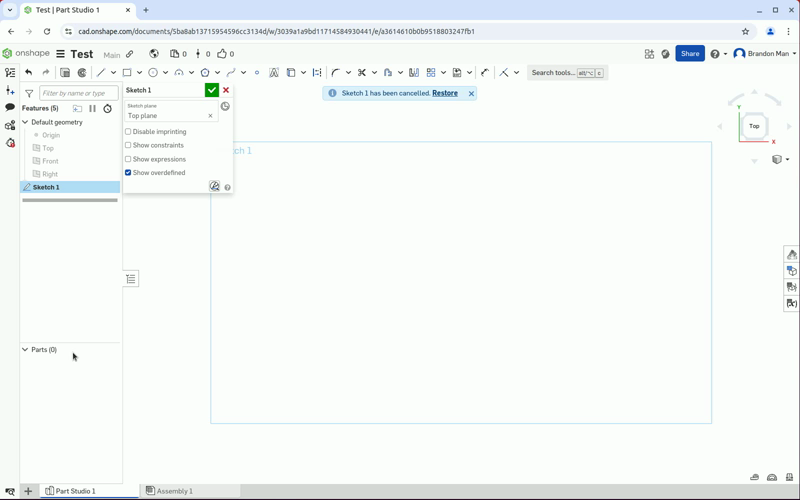
key(y)
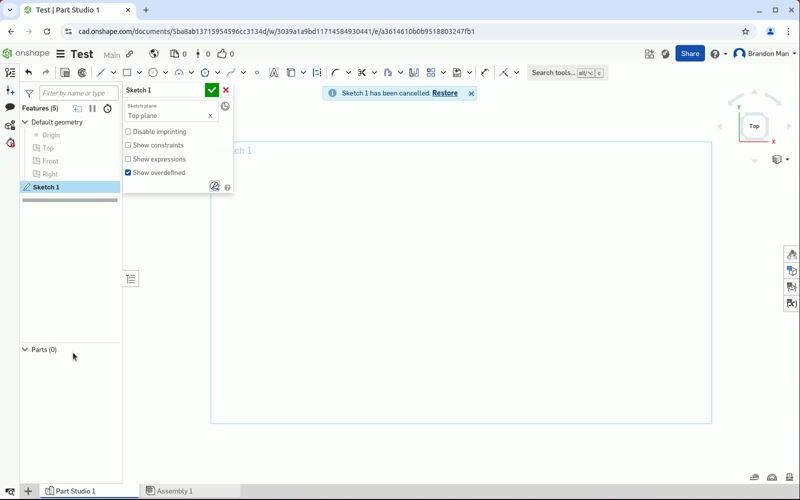
key(c)
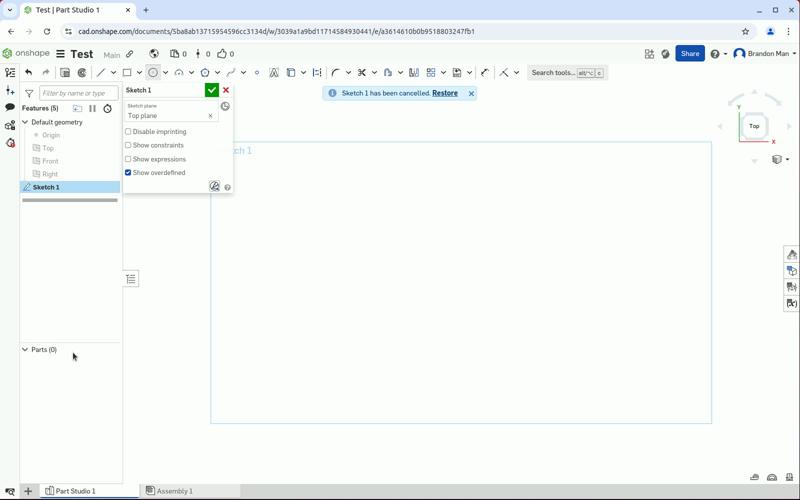
key_down(shift)
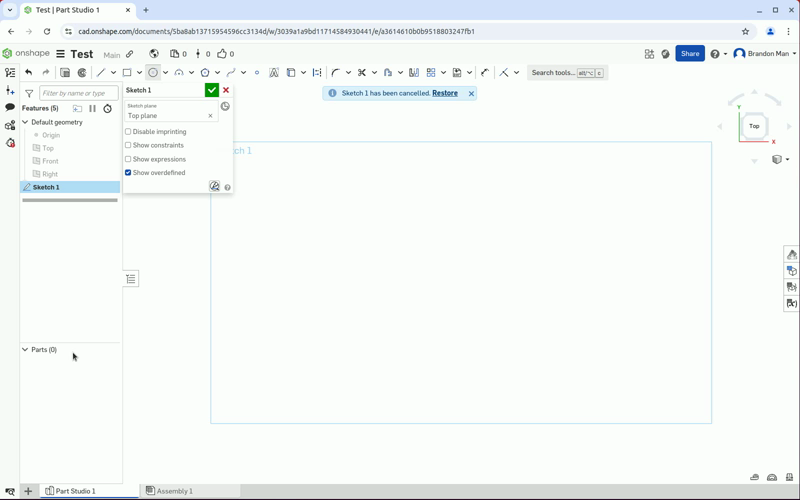
mouse_move(461, 282)
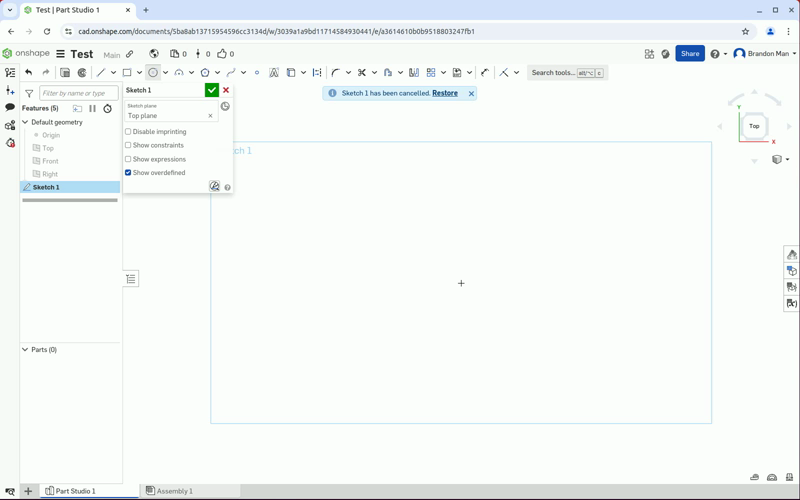
click(461, 282)
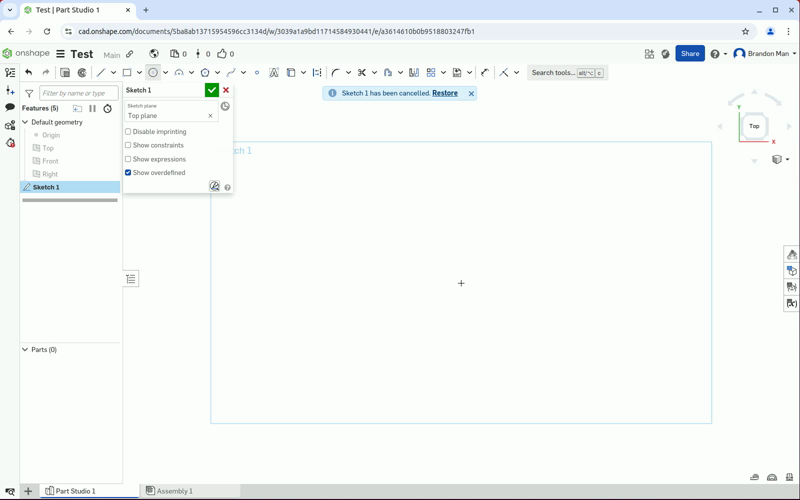
key_up(shift)
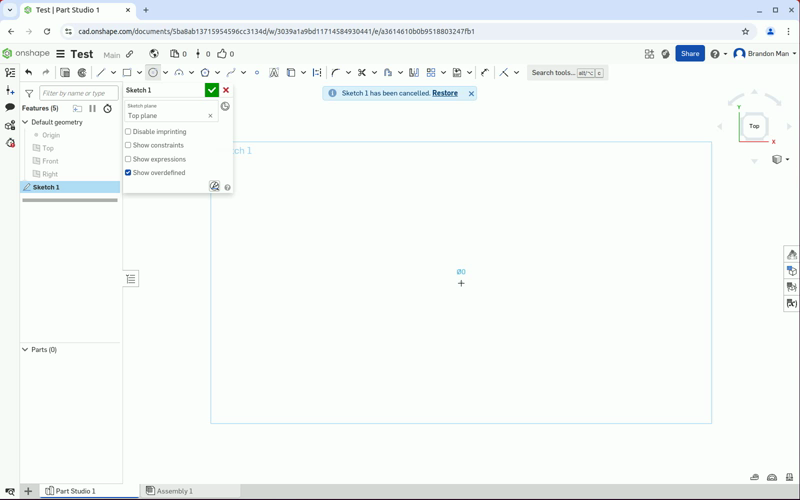
mouse_move(506, 282)
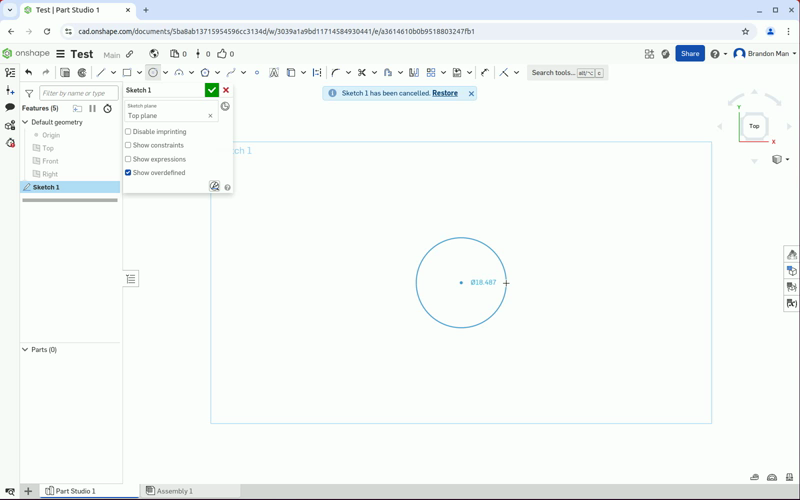
click(506, 282)
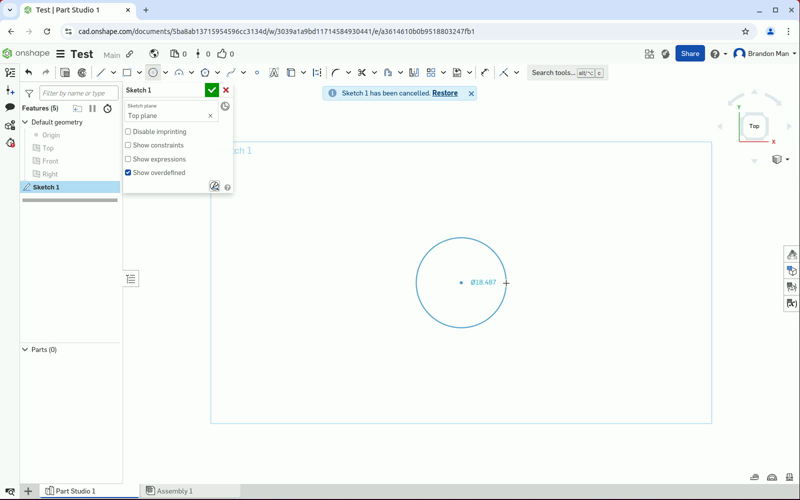
key(esc)
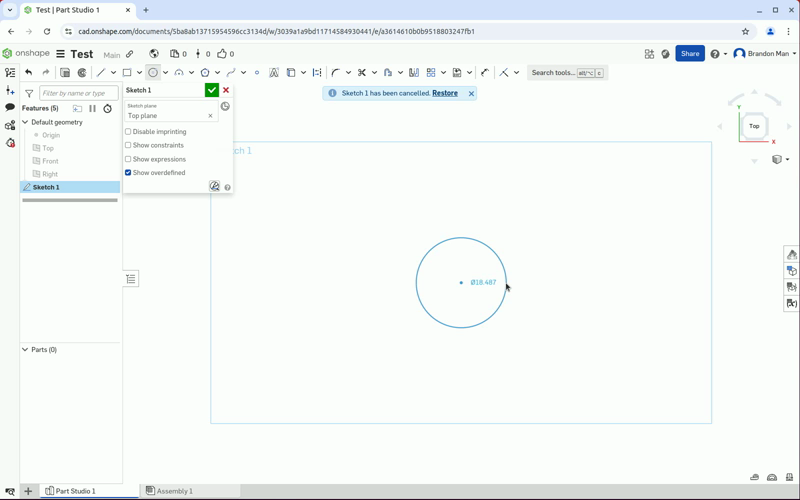
mouse_move(450, 245)
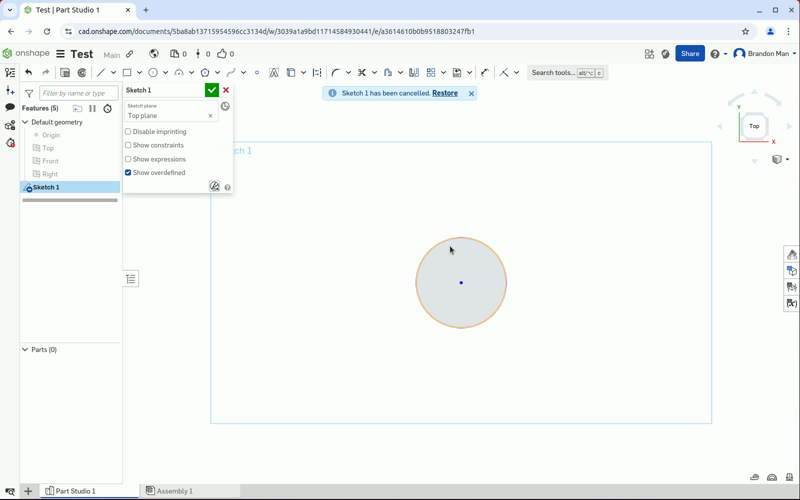
click(450, 245)
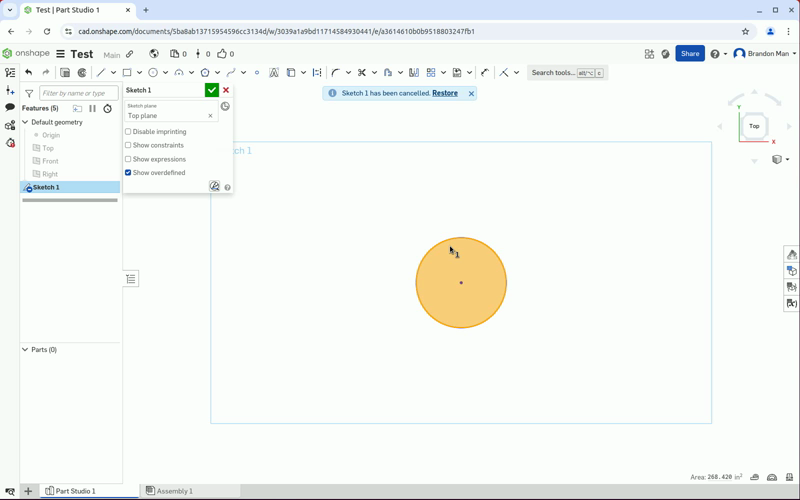
mouse_move(73, 352)
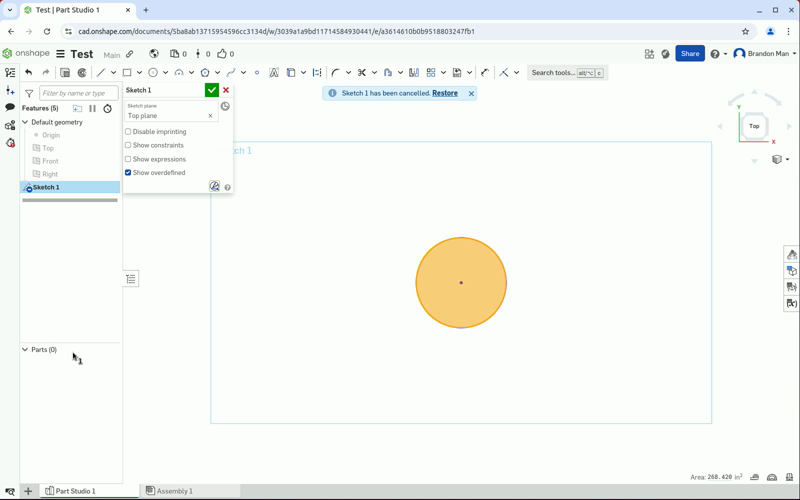
key(shift+y)
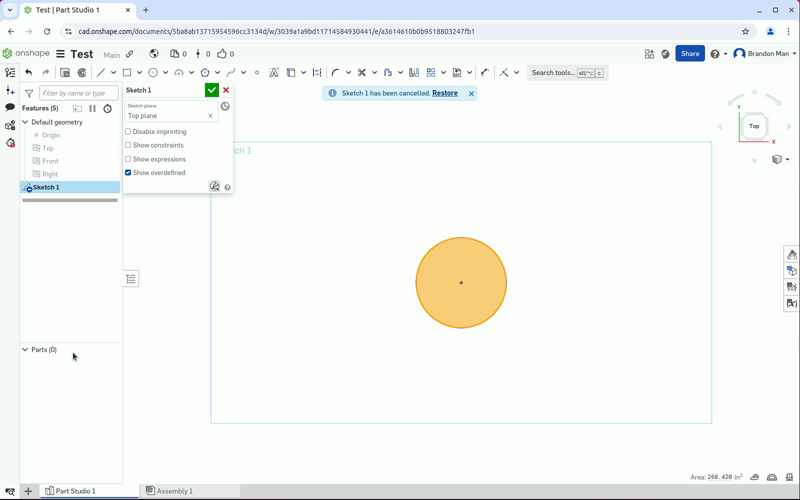
key(shift+e)
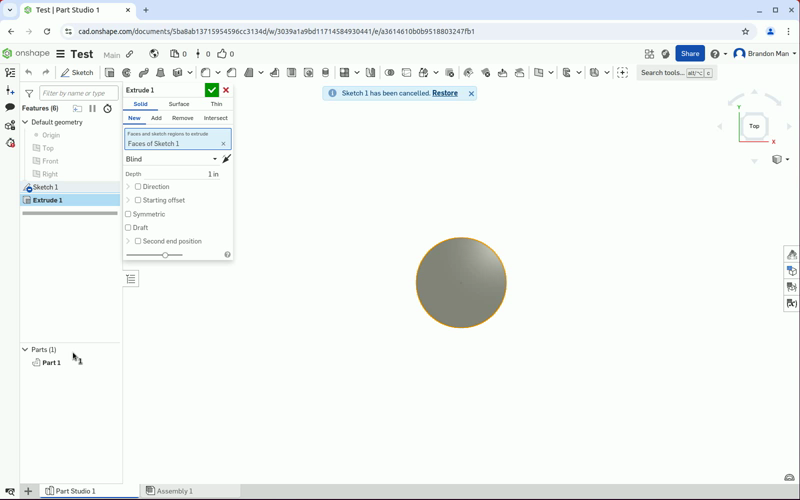
mouse_move(143, 106)
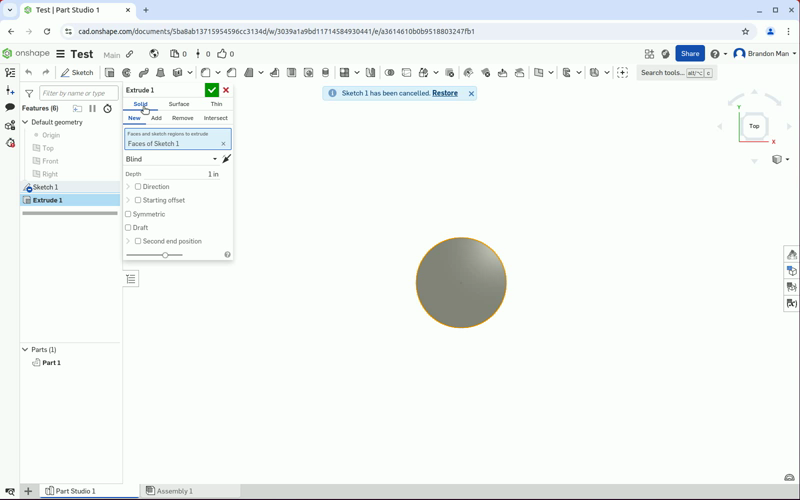
click(143, 106)
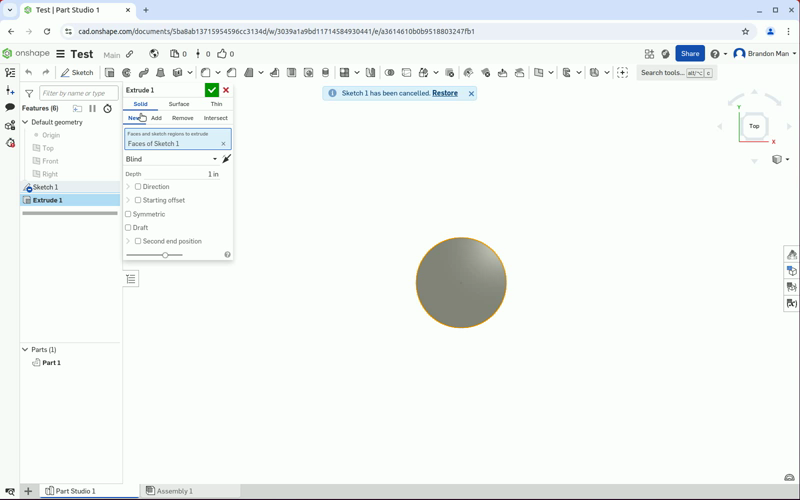
mouse_move(137, 120)
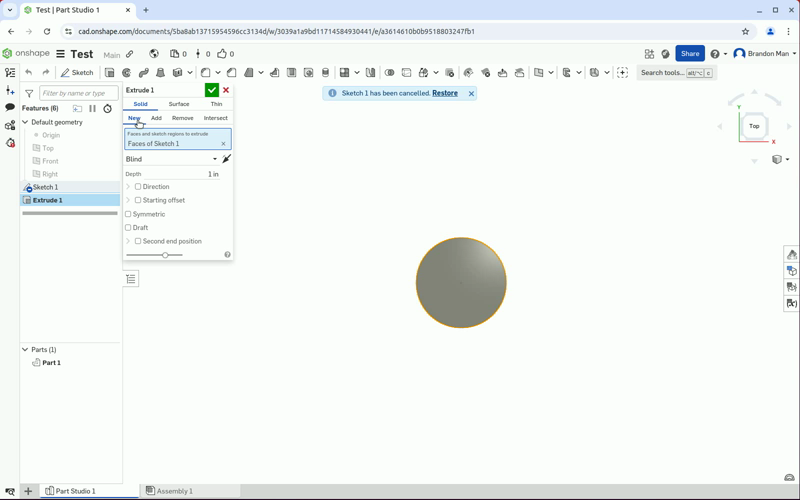
click(137, 120)
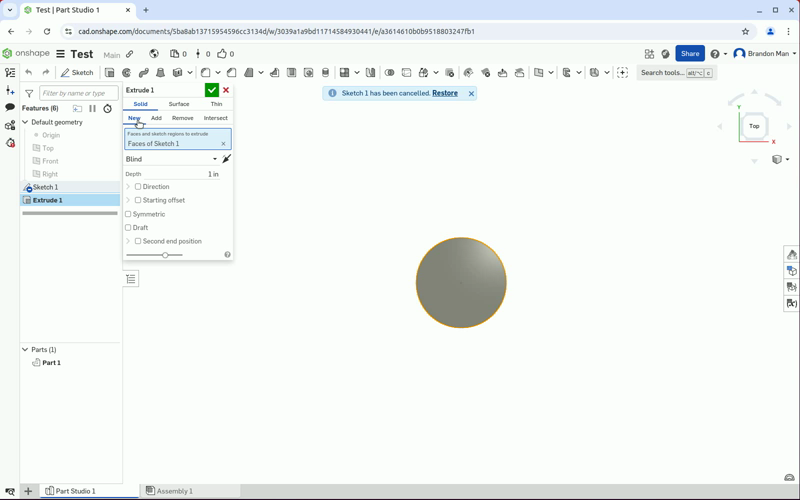
key(tab, 4)
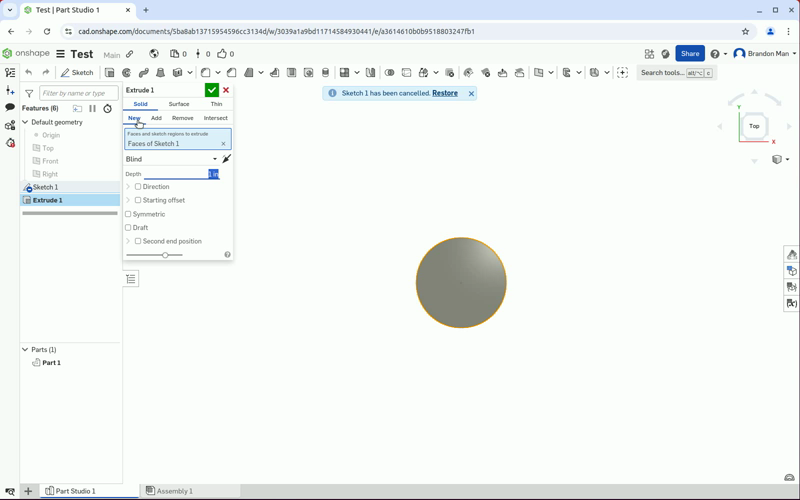
text(8.906)
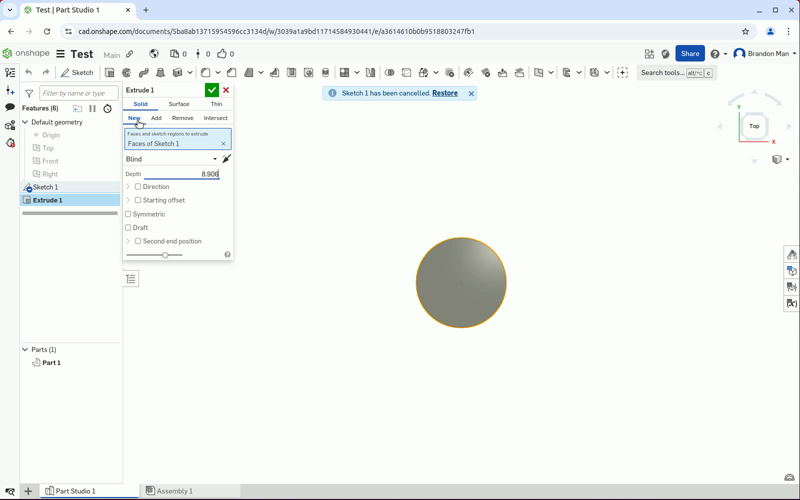
key(enter)
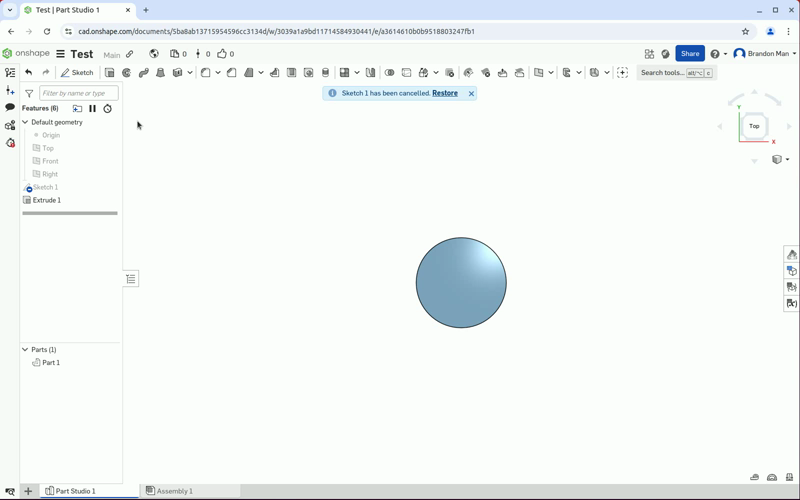
key(shift+h)
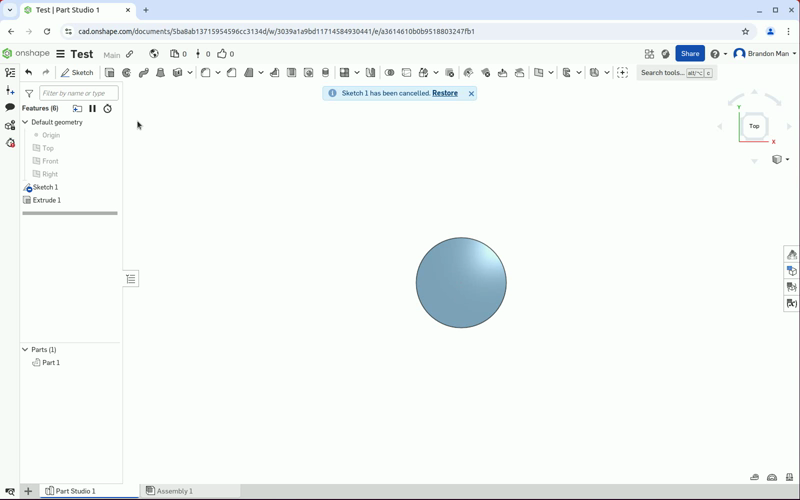
key(shift+h)
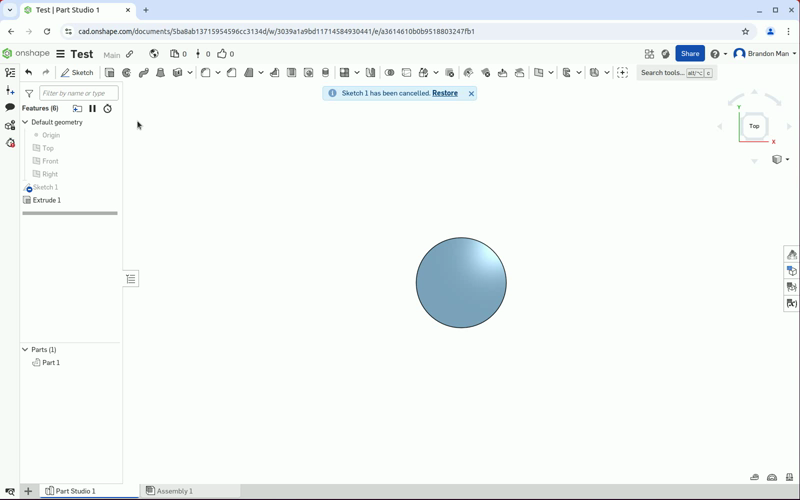
mouse_move(73, 189)
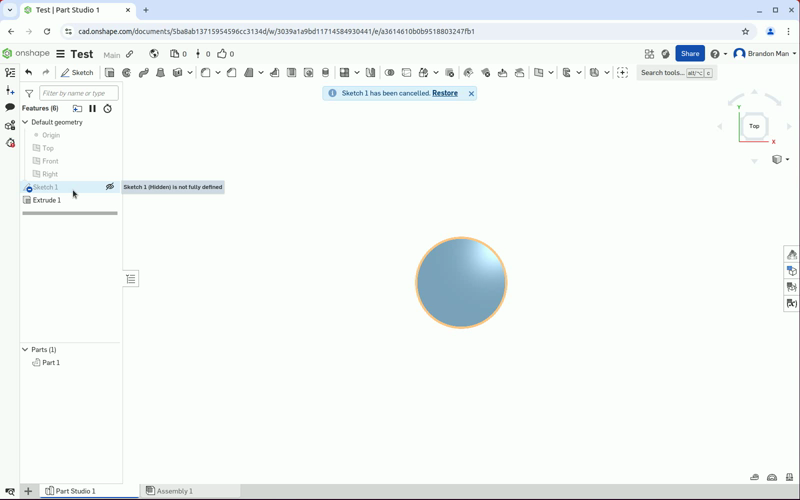
click(73, 189)
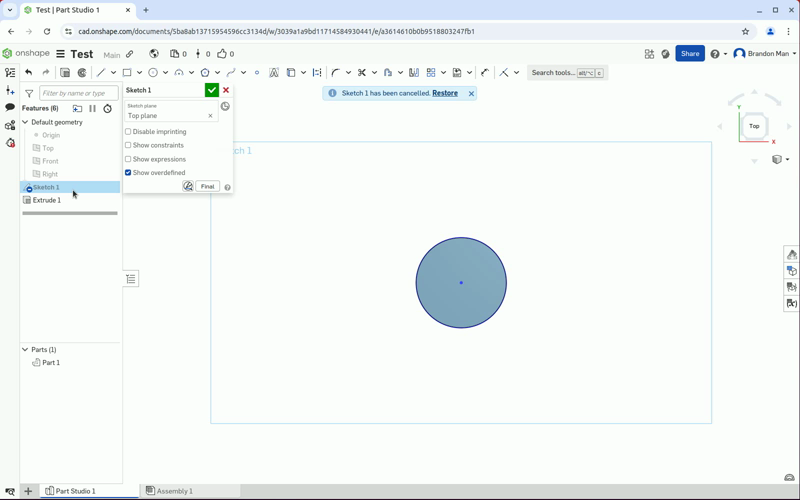
mouse_move(229, 92)
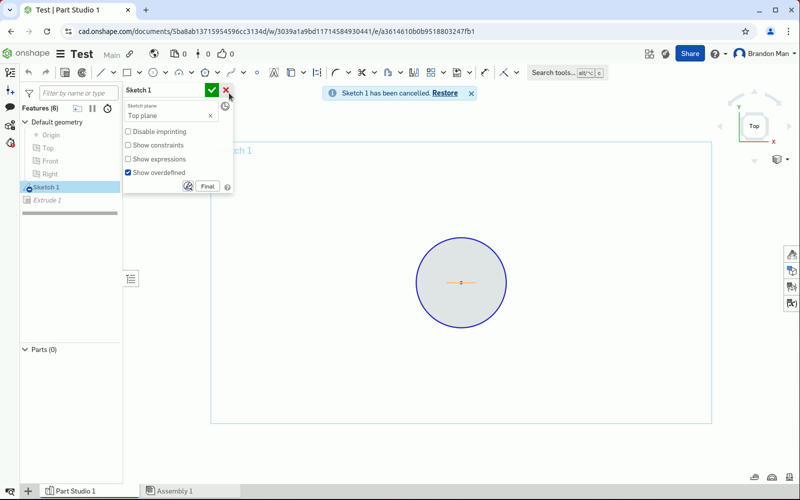
click(229, 92)
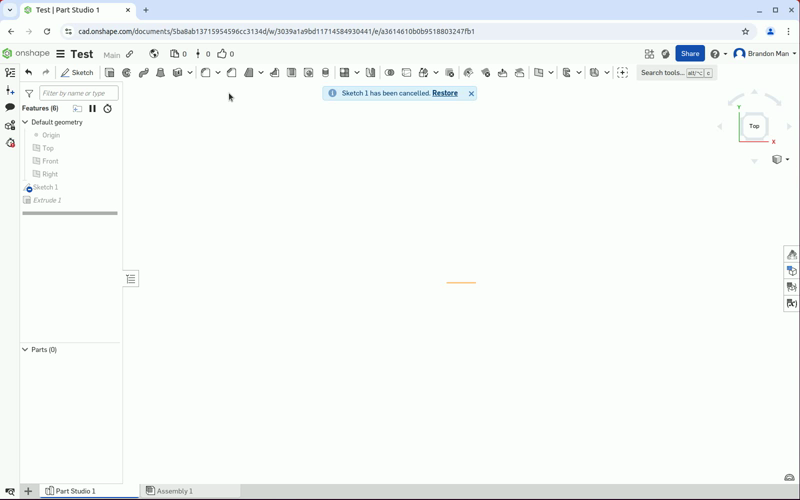
mouse_move(541, 75)
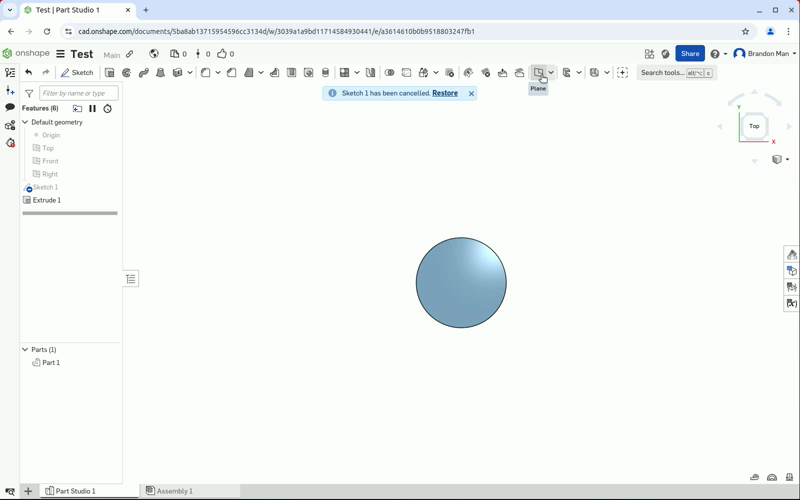
click(541, 75)
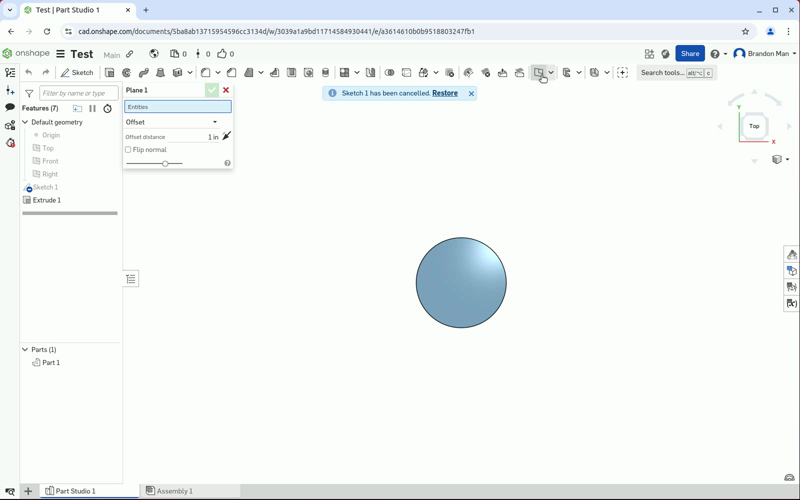
mouse_move(73, 150)
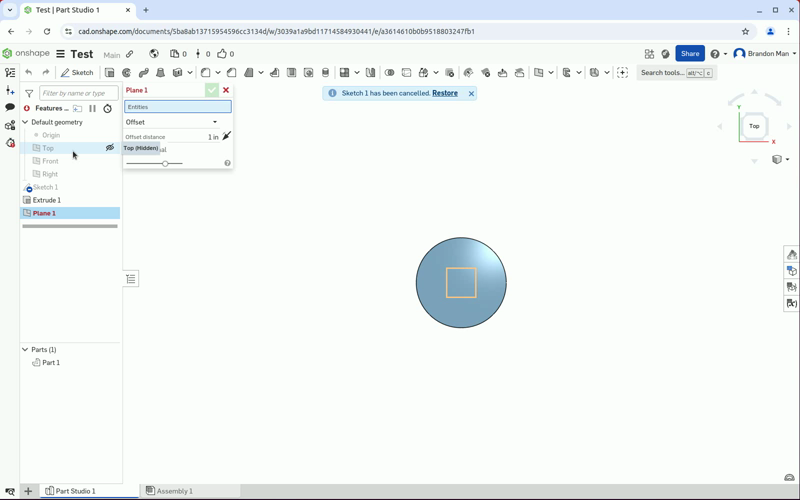
click(73, 150)
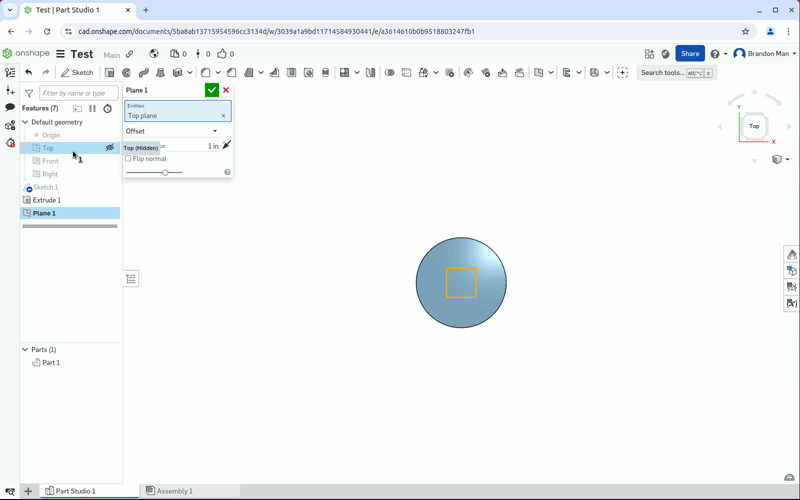
key(tab, 2)
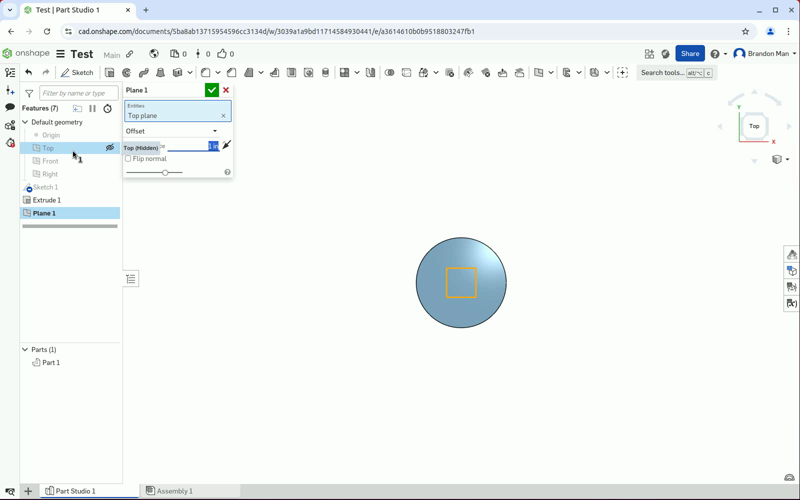
text(8.904)
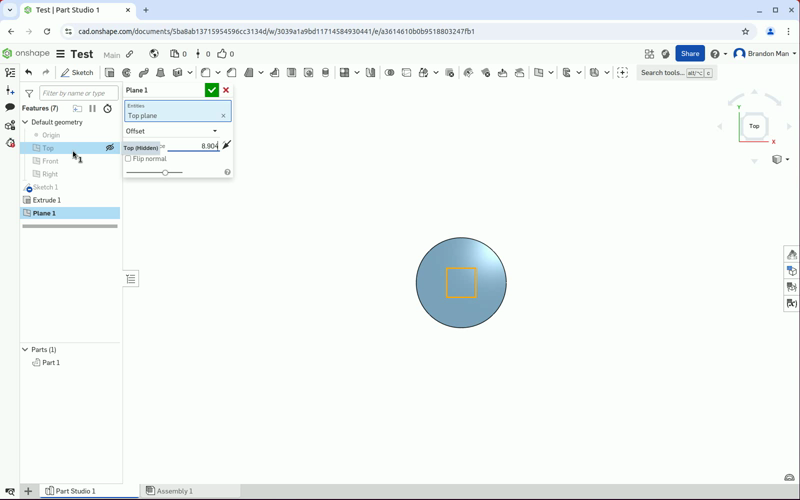
key(enter, 2)
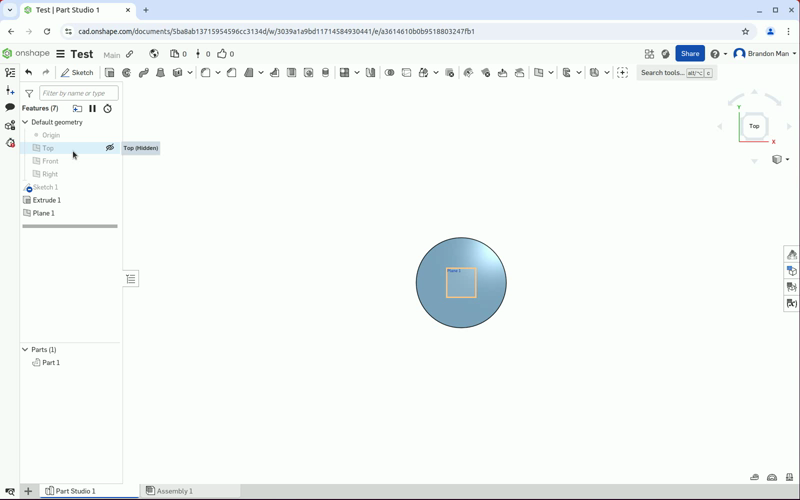
key(shift+s)
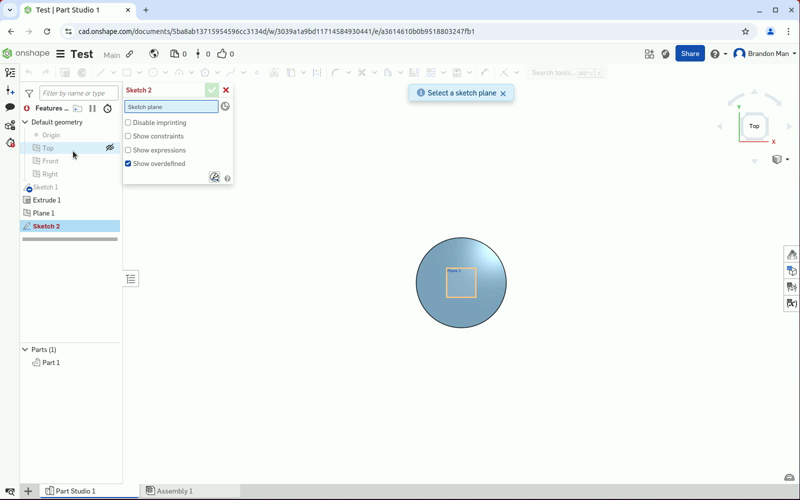
mouse_move(73, 215)
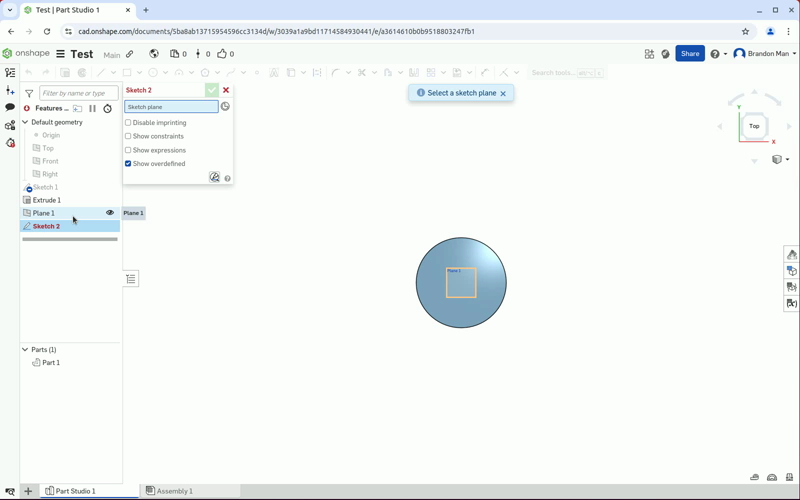
click(73, 215)
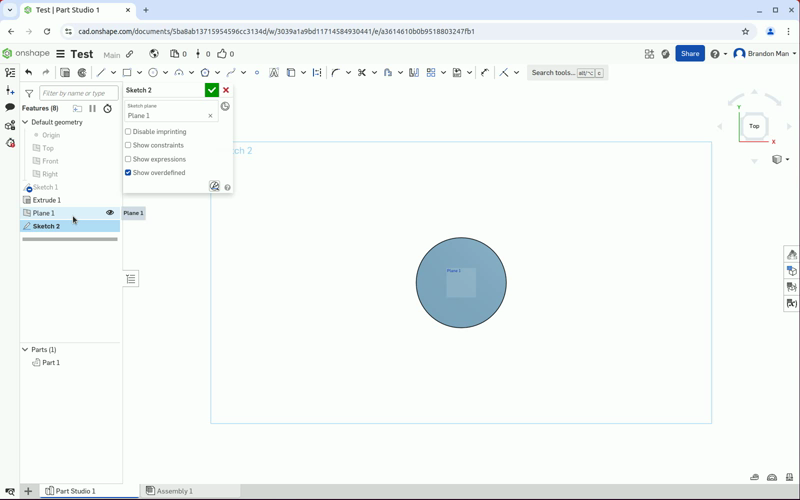
mouse_move(73, 352)
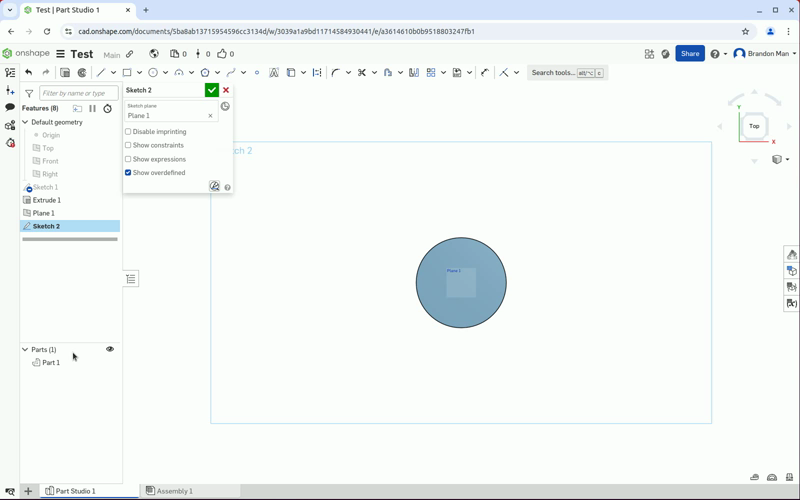
key(y)
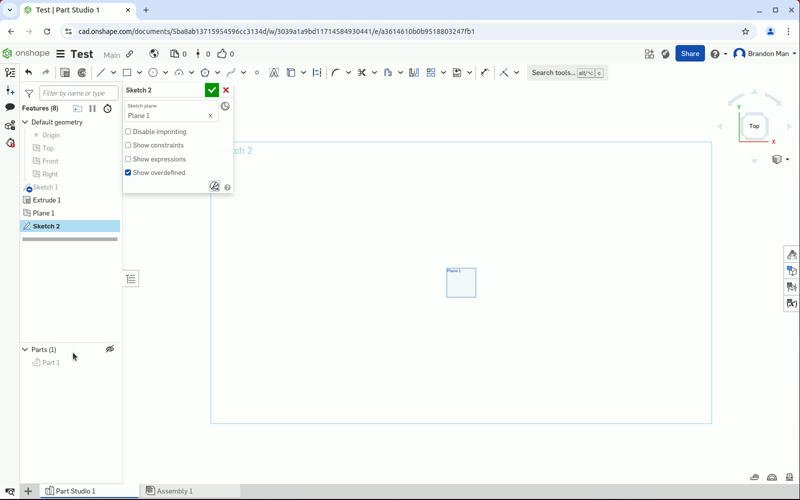
key(c)
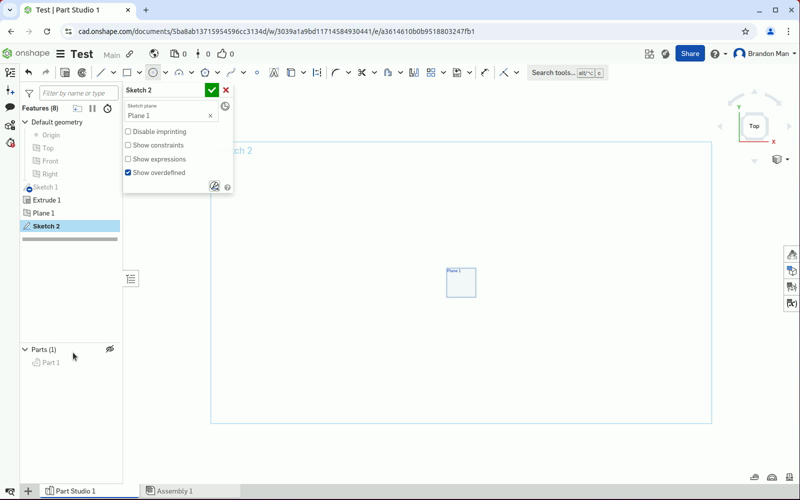
key_down(shift)
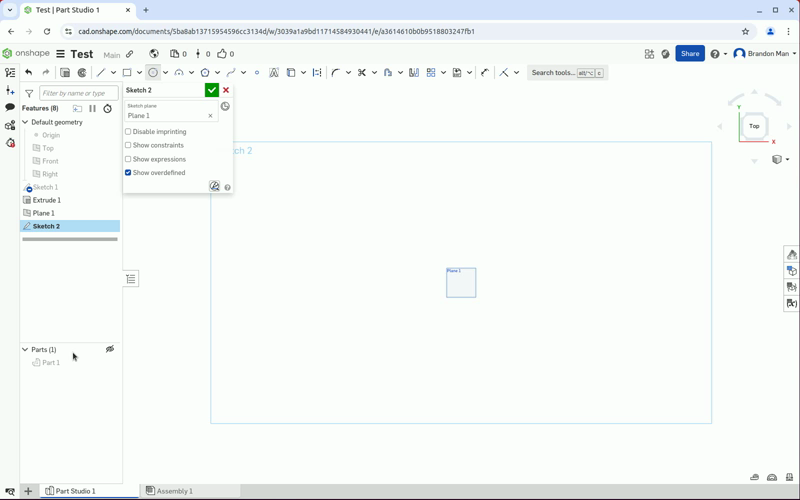
mouse_move(461, 282)
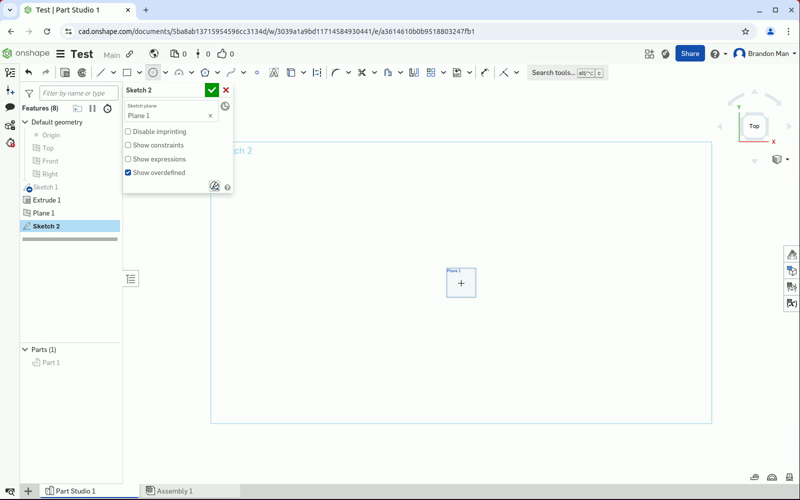
click(461, 282)
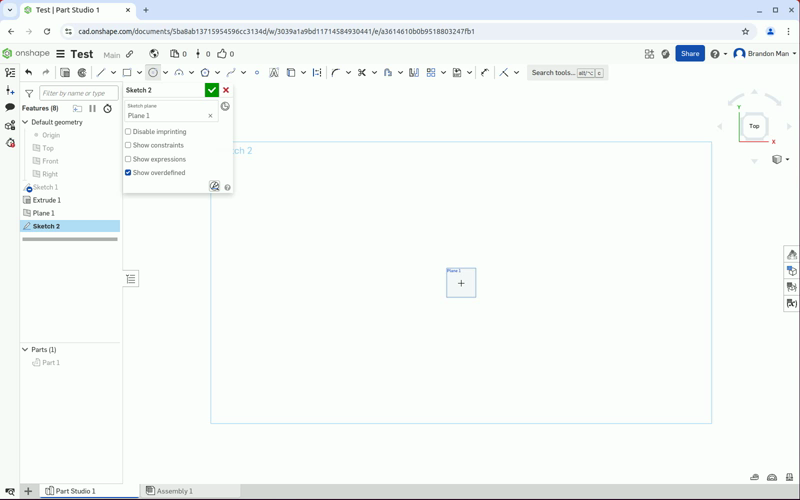
key_up(shift)
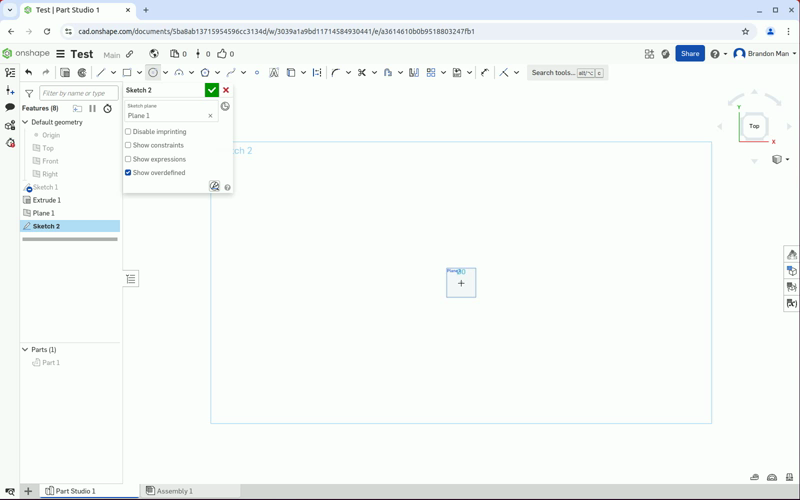
mouse_move(489, 282)
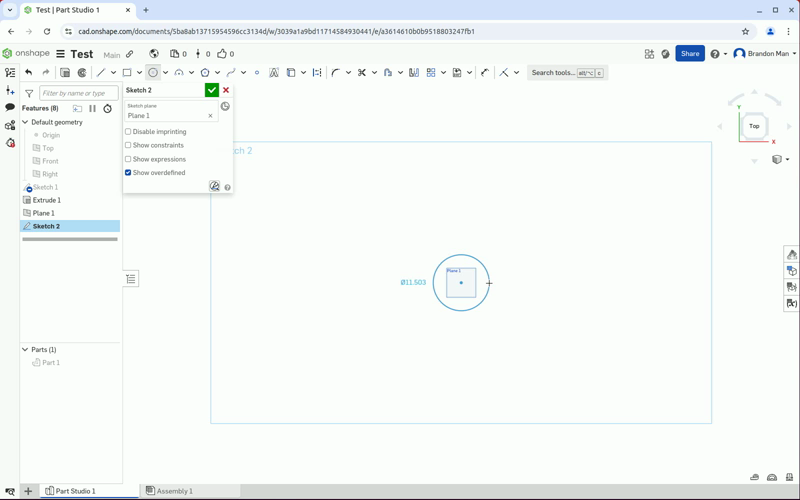
click(489, 282)
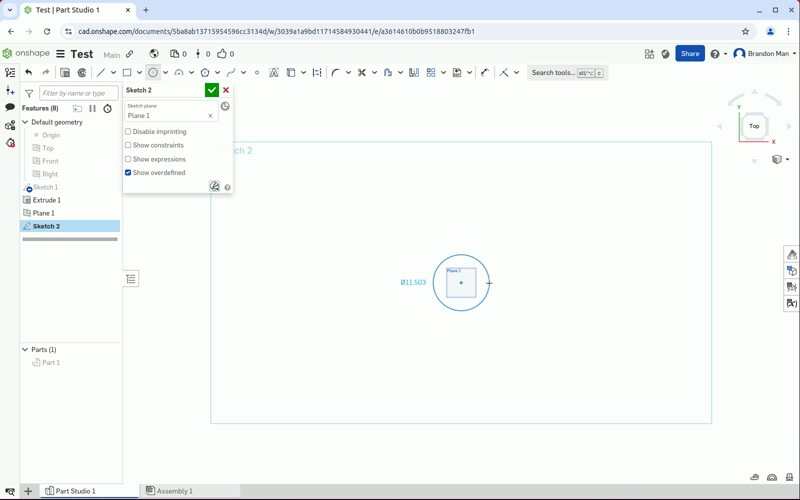
key(esc)
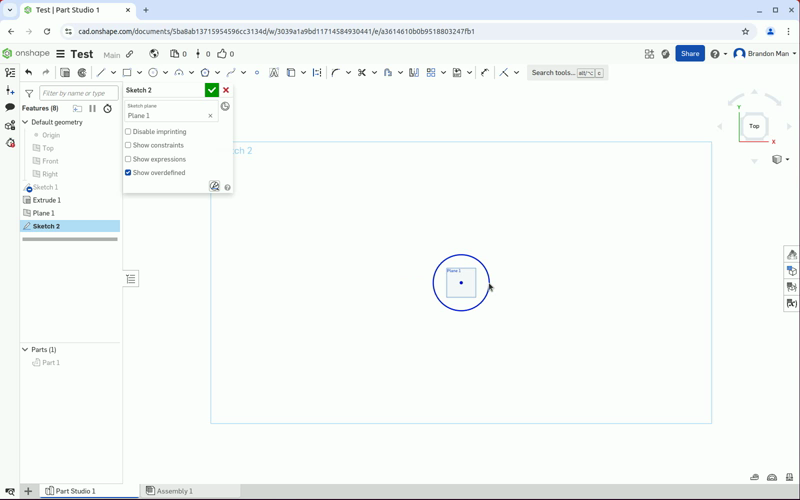
mouse_move(476, 296)
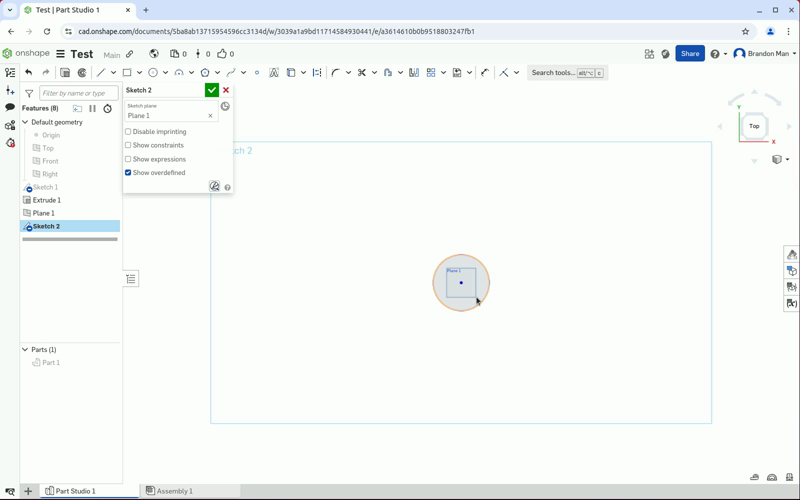
click(476, 296)
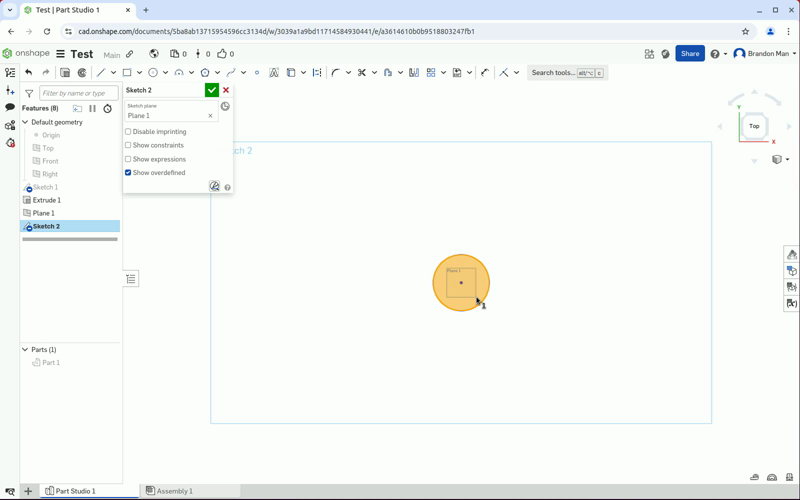
mouse_move(73, 352)
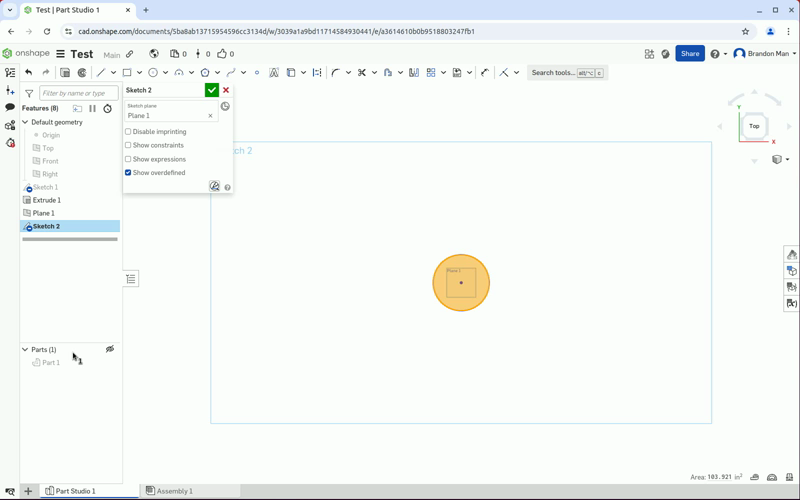
key(shift+y)
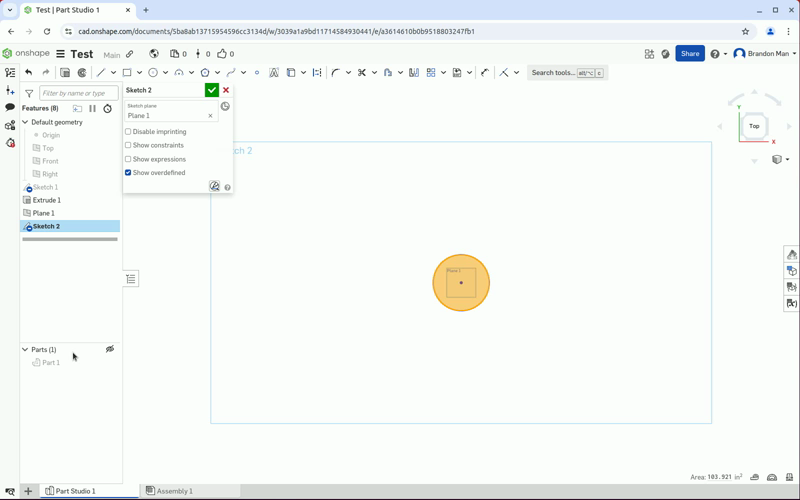
key(shift+e)
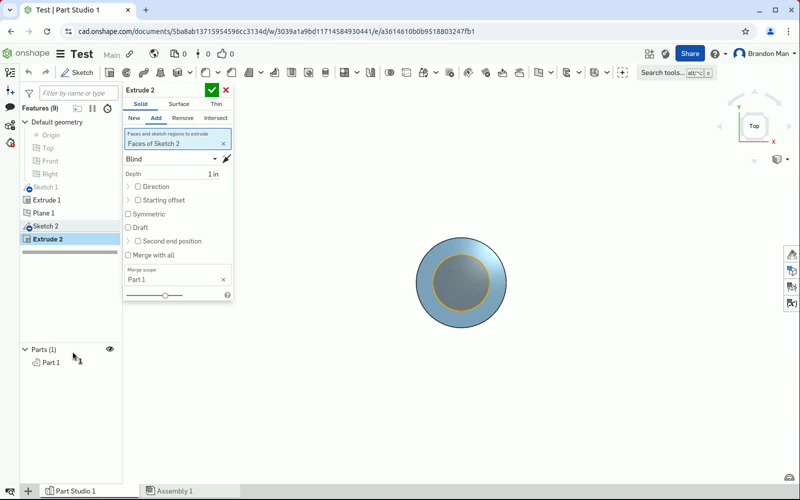
mouse_move(143, 106)
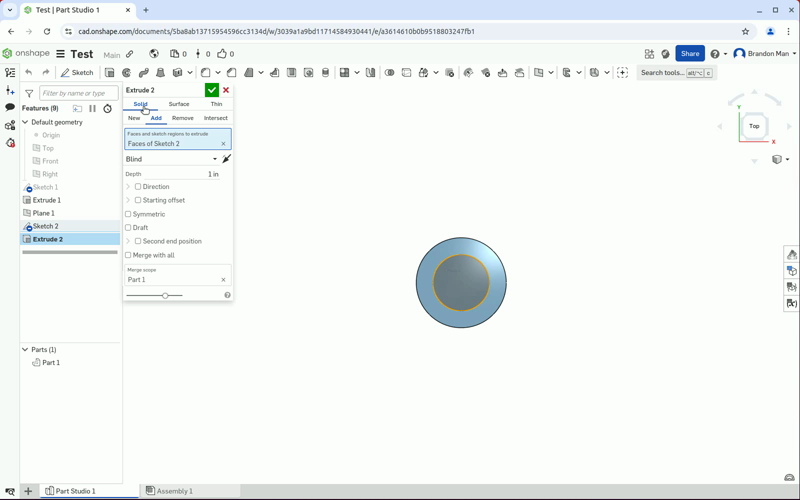
click(143, 106)
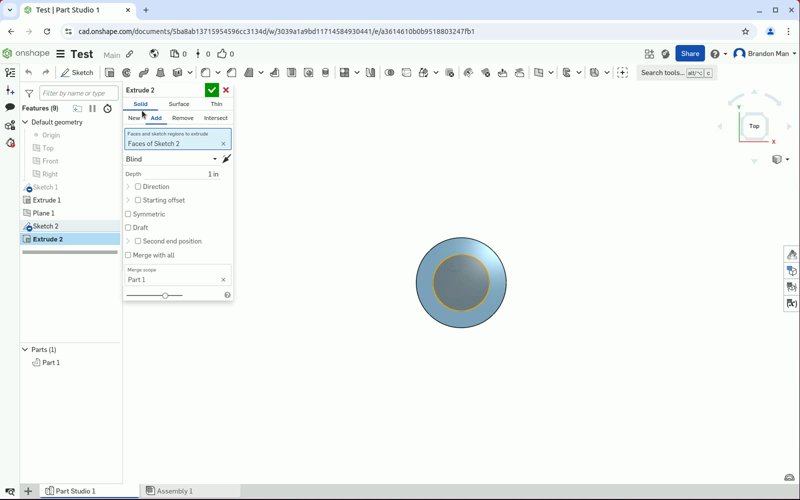
mouse_move(137, 120)
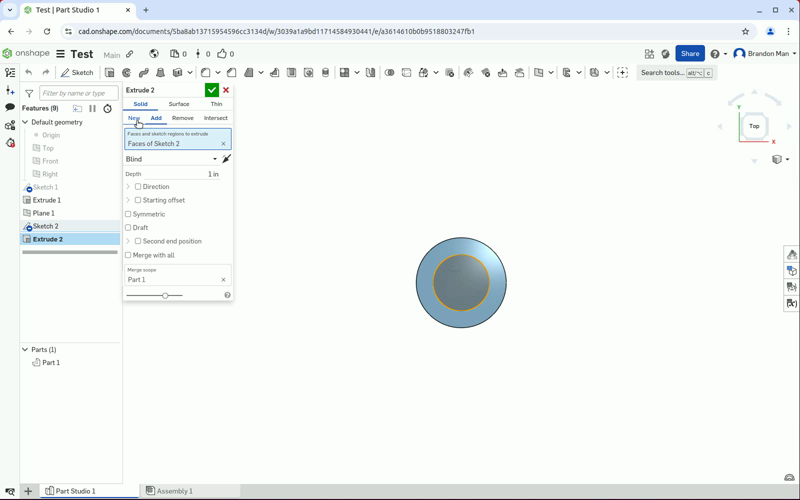
click(137, 120)
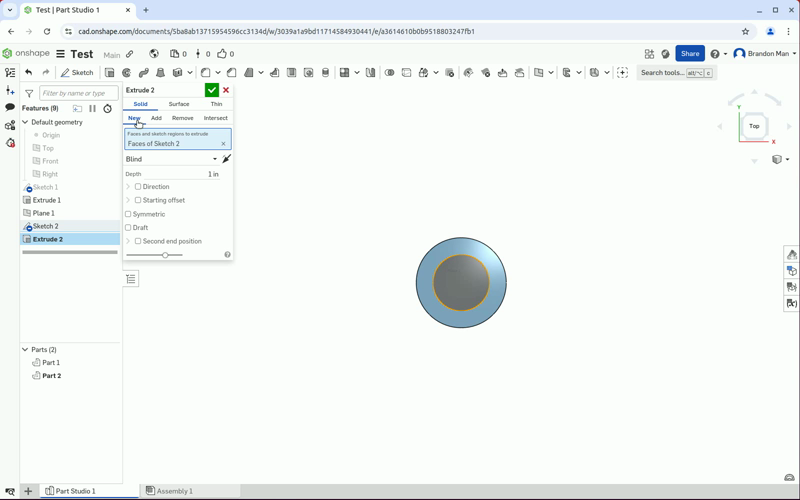
key(tab, 4)
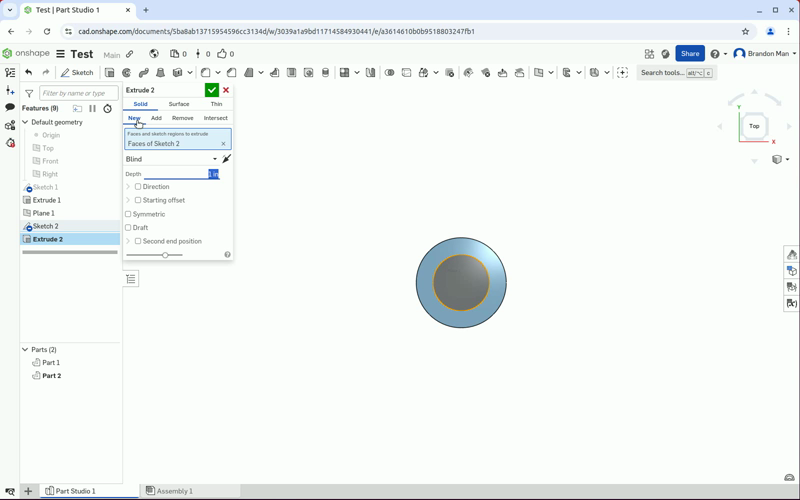
text(14.202)
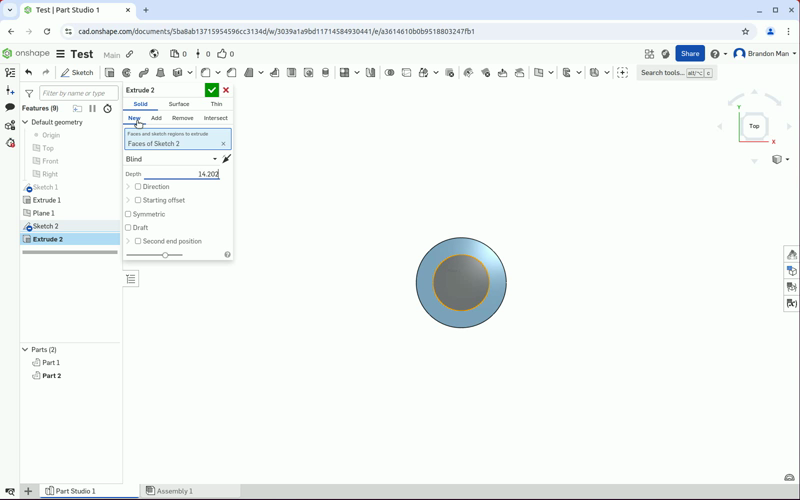
key(enter)
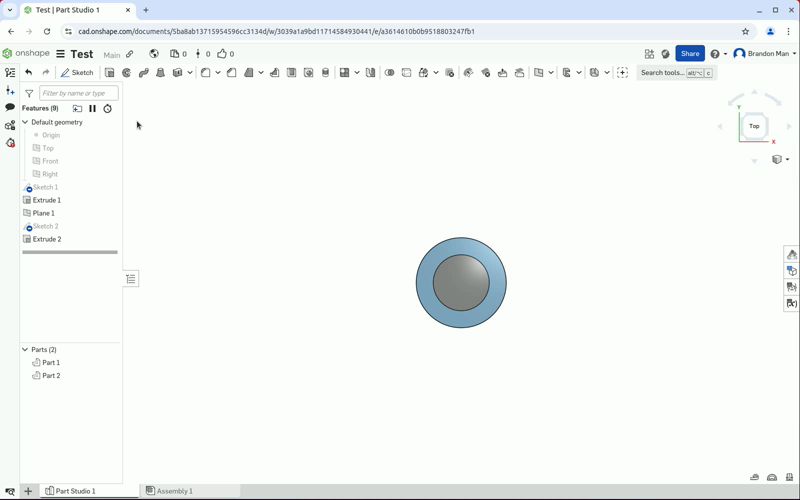
key(shift+h)
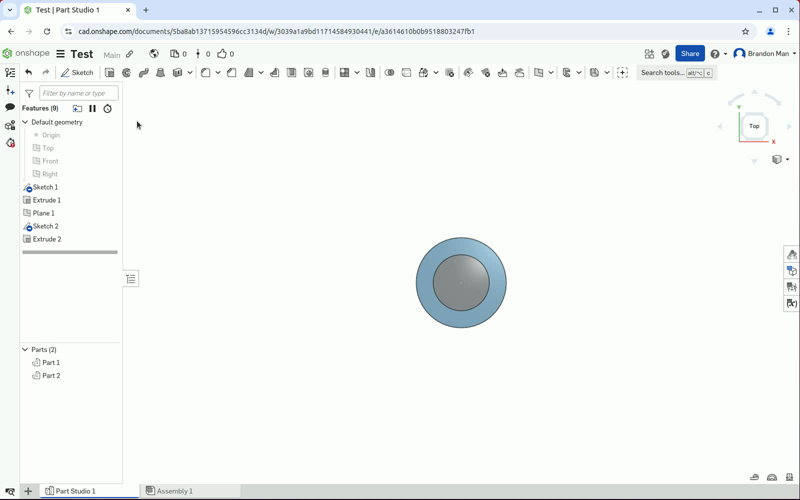
key(shift+h)
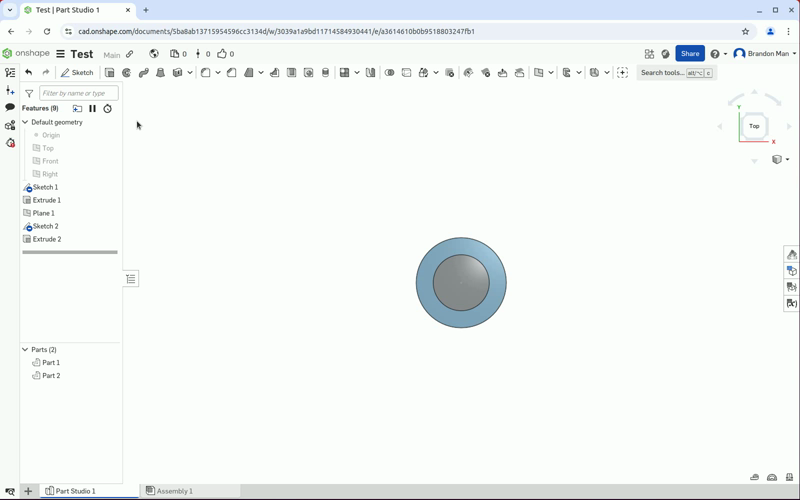
key(shift+7)
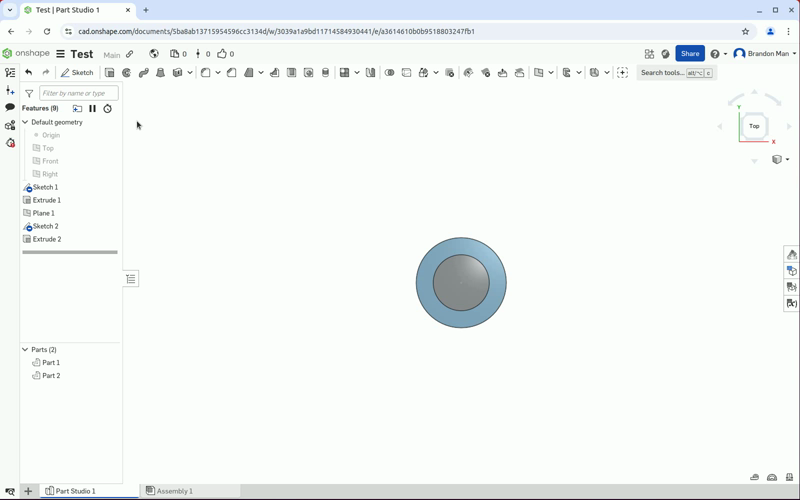
key(up, 3)
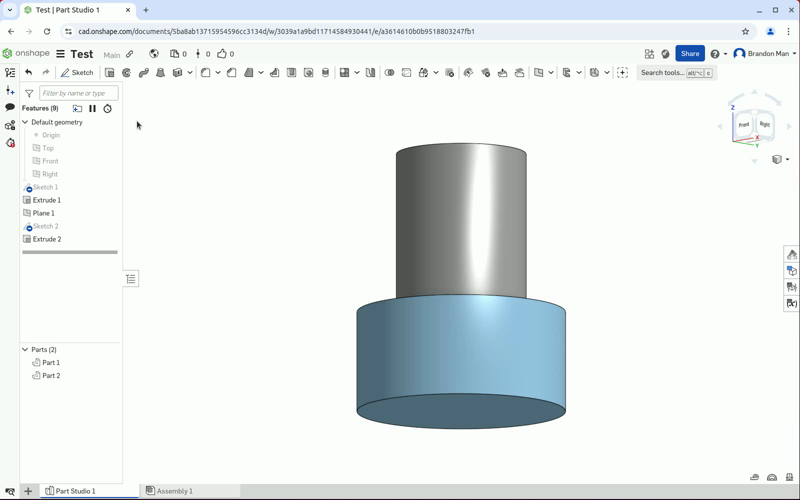
key(left, 3)
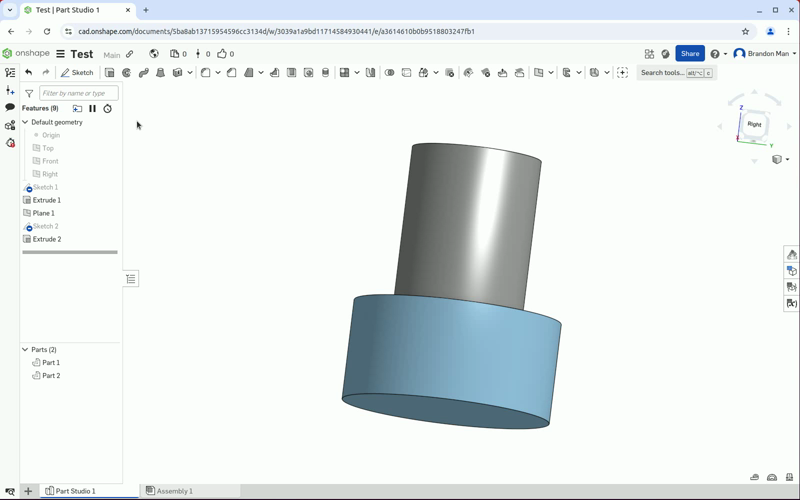
key(right, 3)
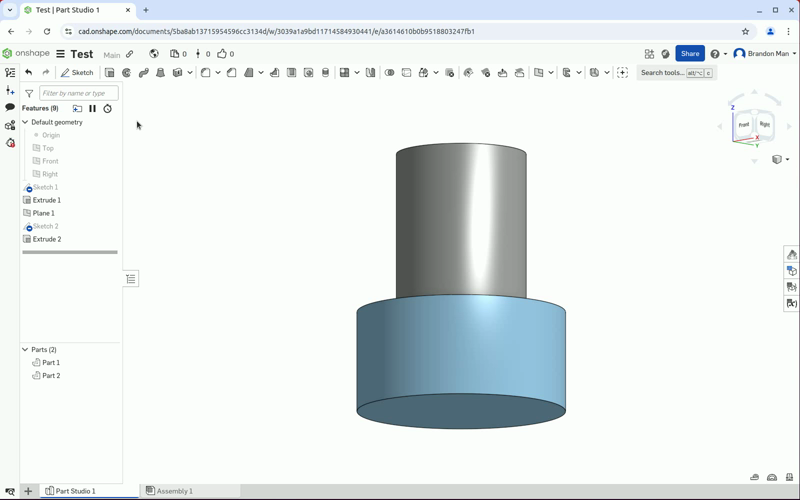
key(down, 3)
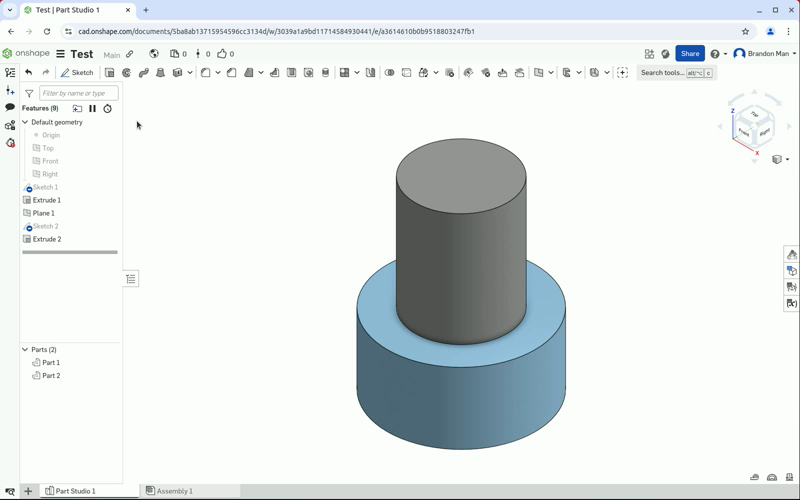
mouse_move(73, 189)
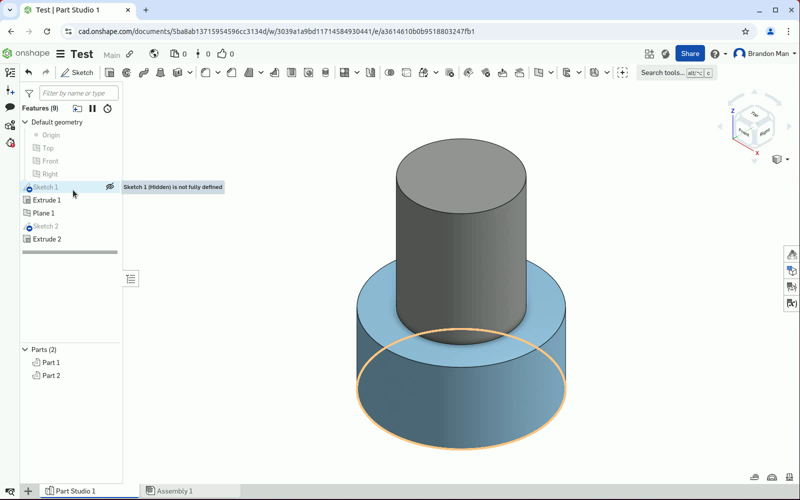
click(73, 189)